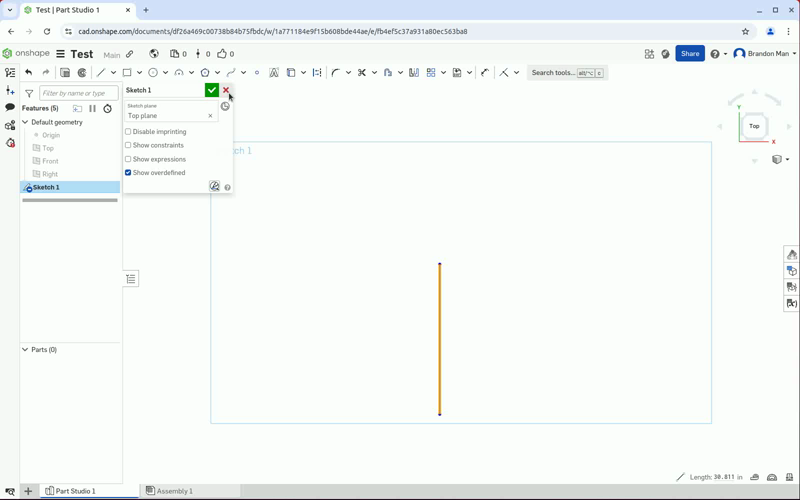
key(shift+h)
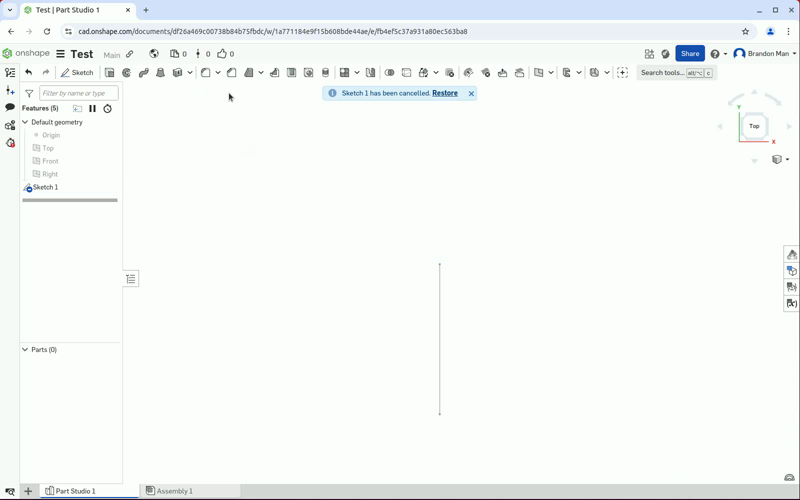
key(shift+s)
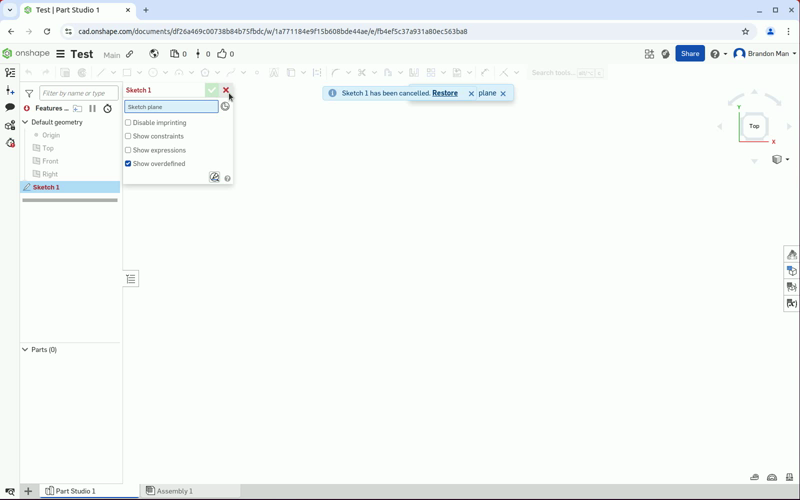
mouse_move(73, 150)
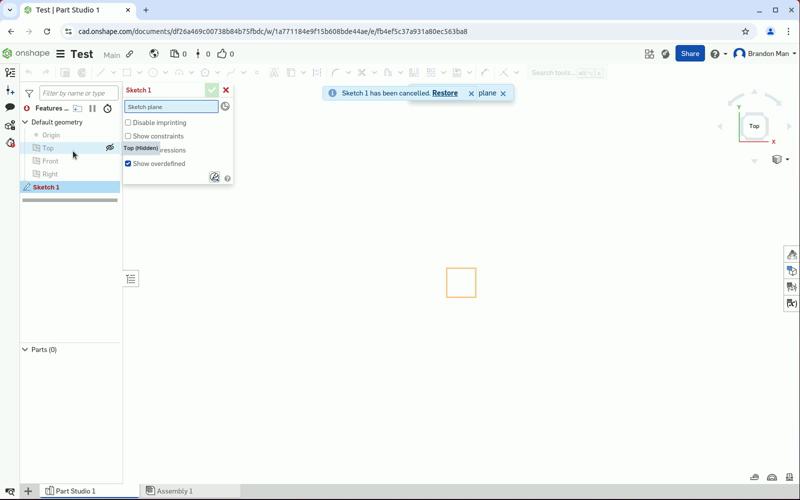
click(73, 150)
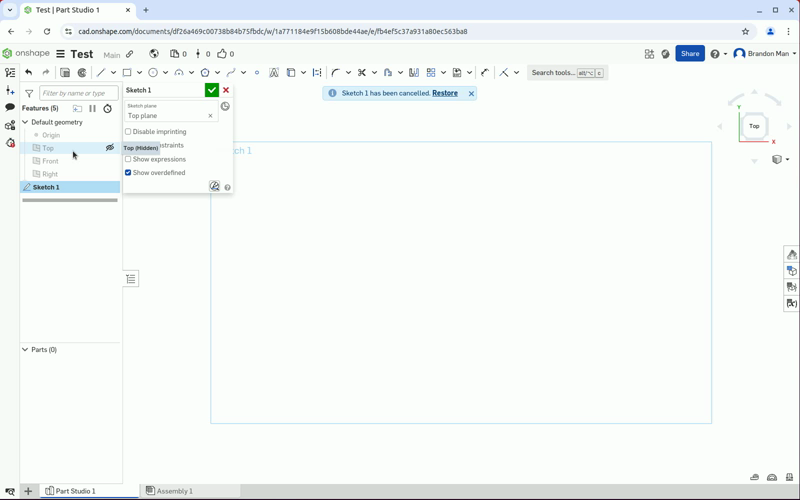
mouse_move(73, 352)
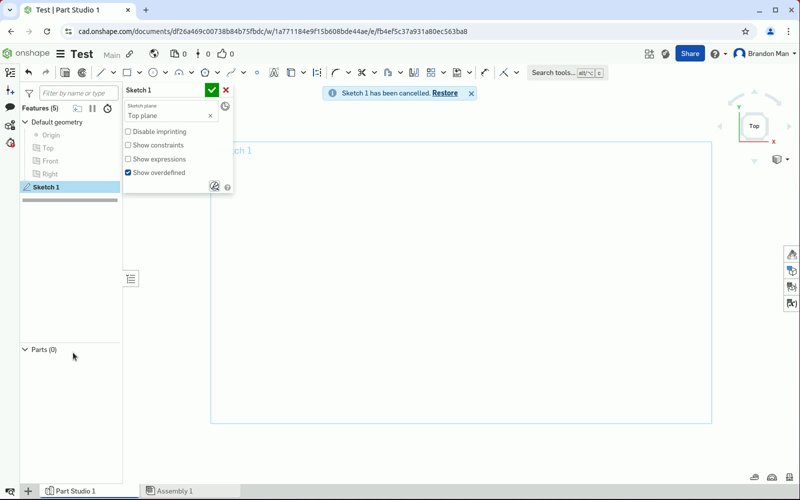
key(y)
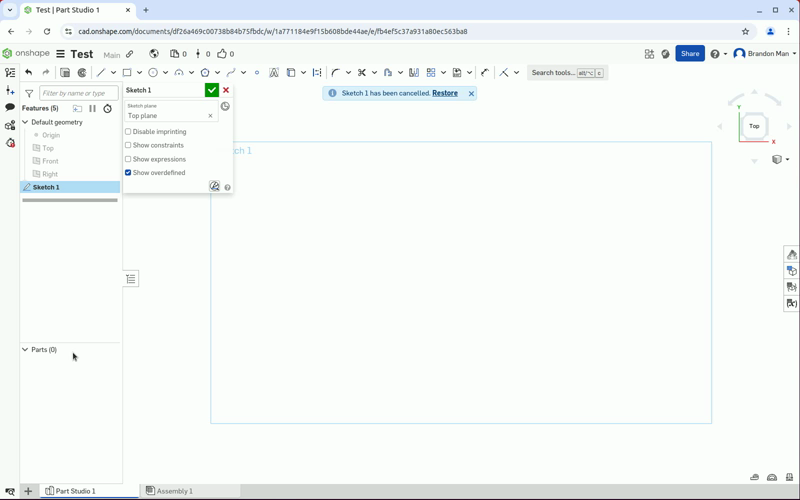
key(l)
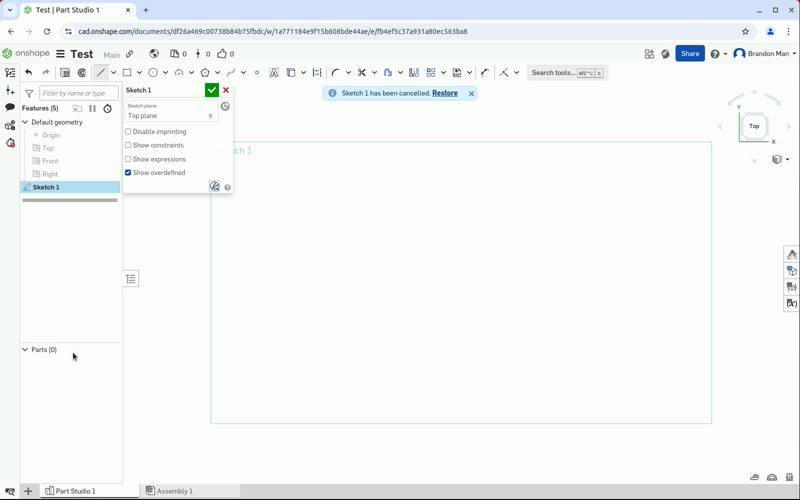
key_down(shift)
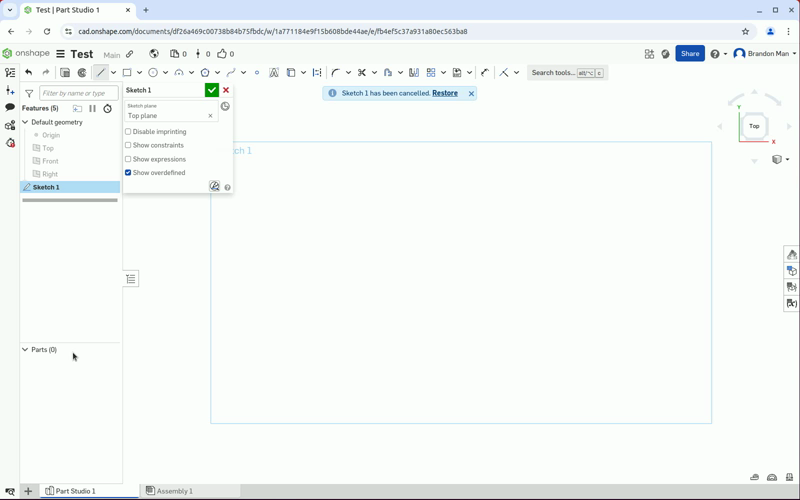
mouse_move(348, 226)
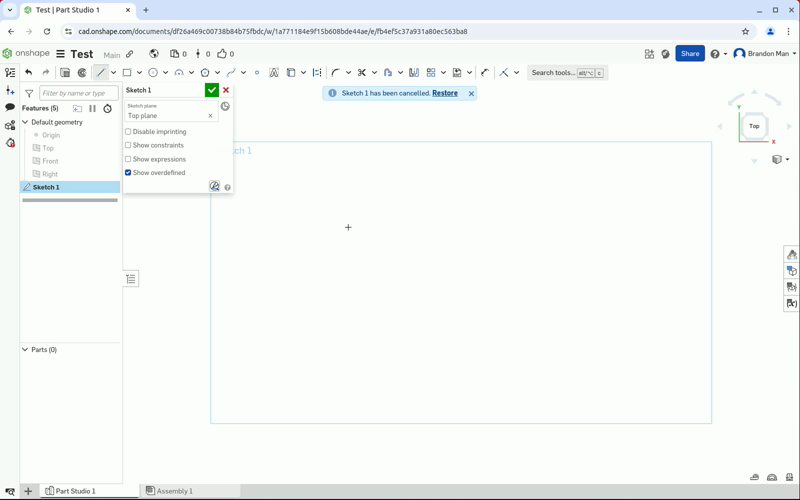
click(348, 226)
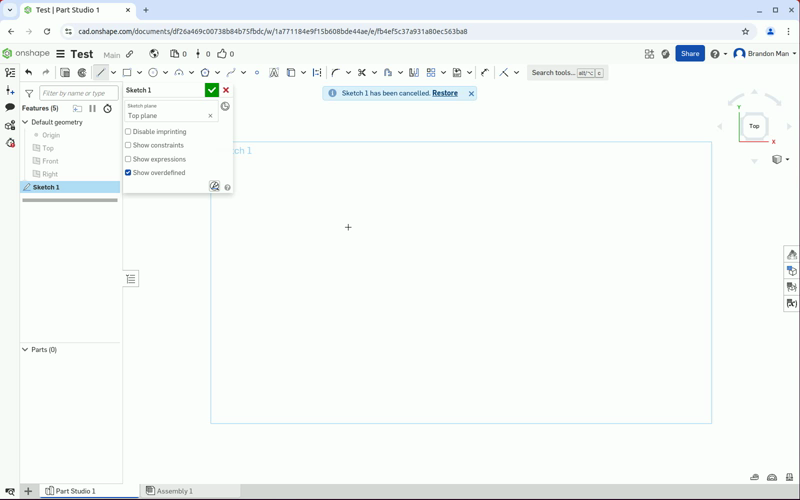
key_up(shift)
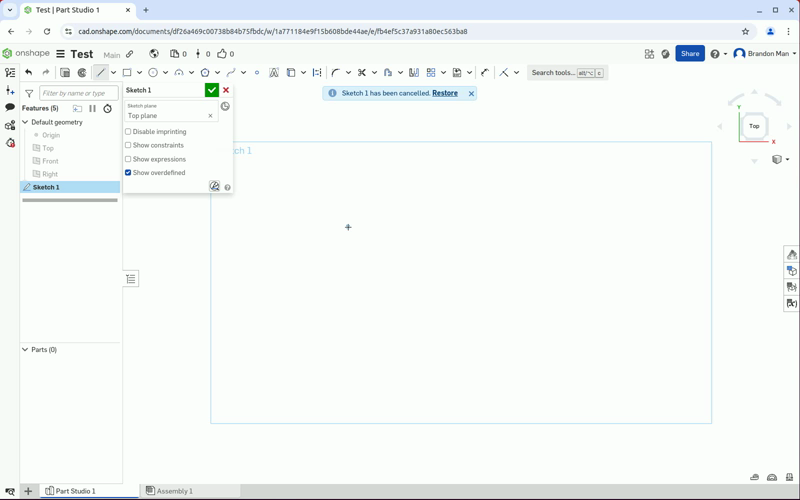
key_down(shift)
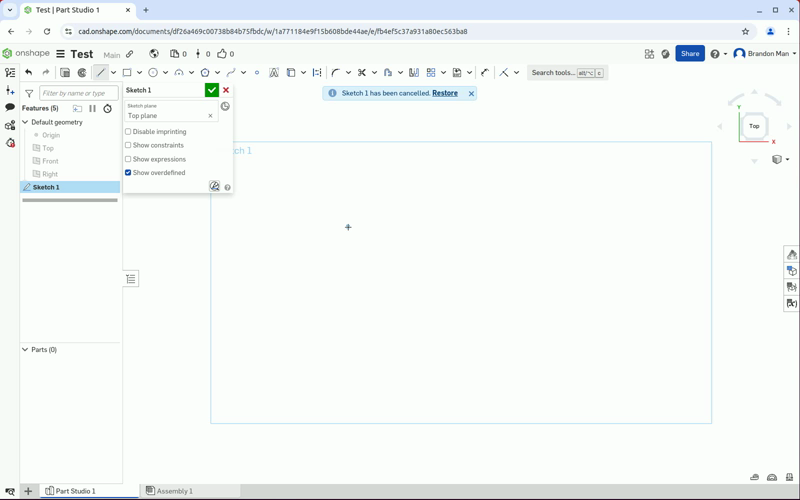
mouse_move(572, 339)
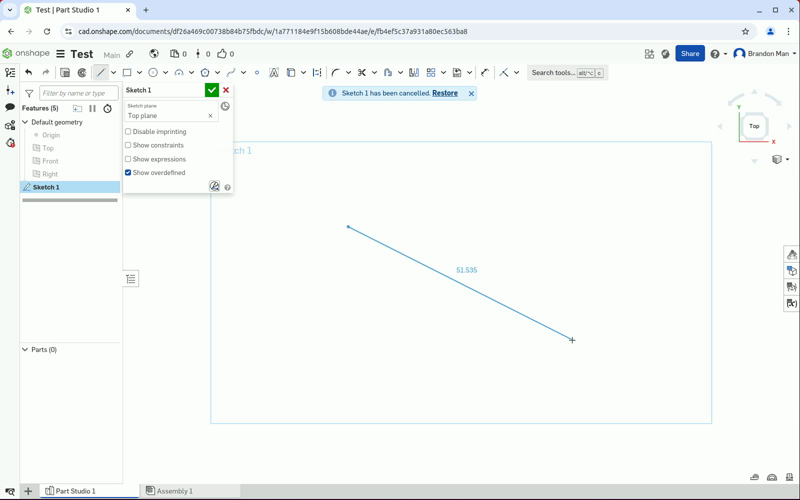
click(572, 339)
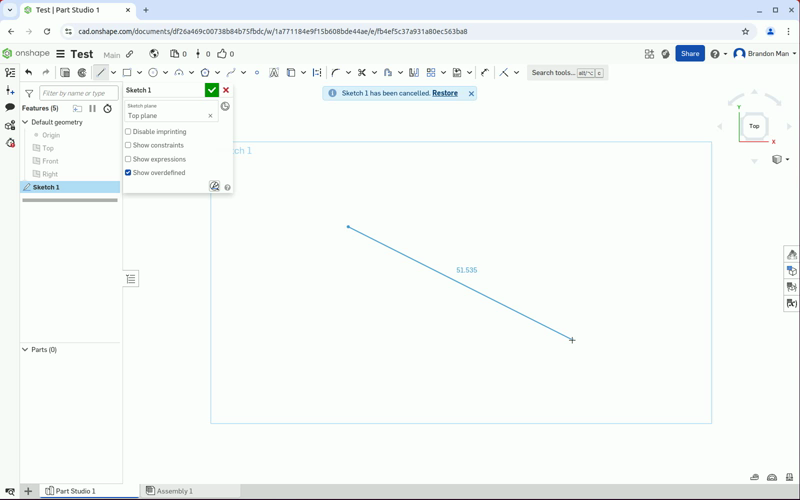
key_up(shift)
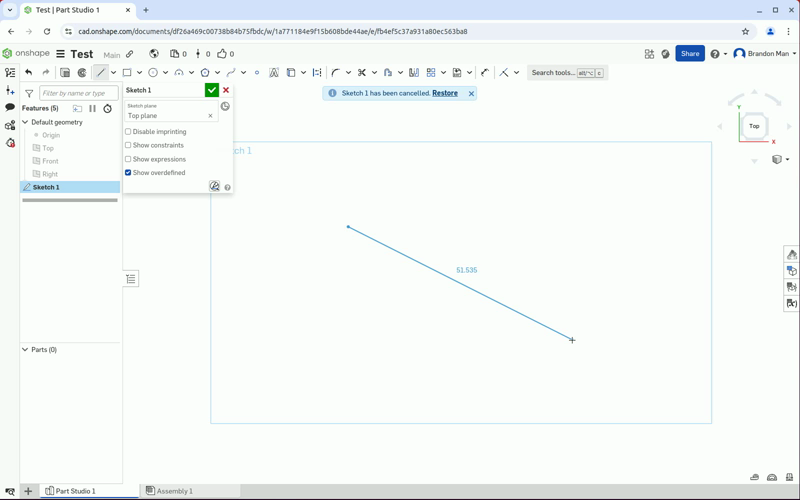
key_down(shift)
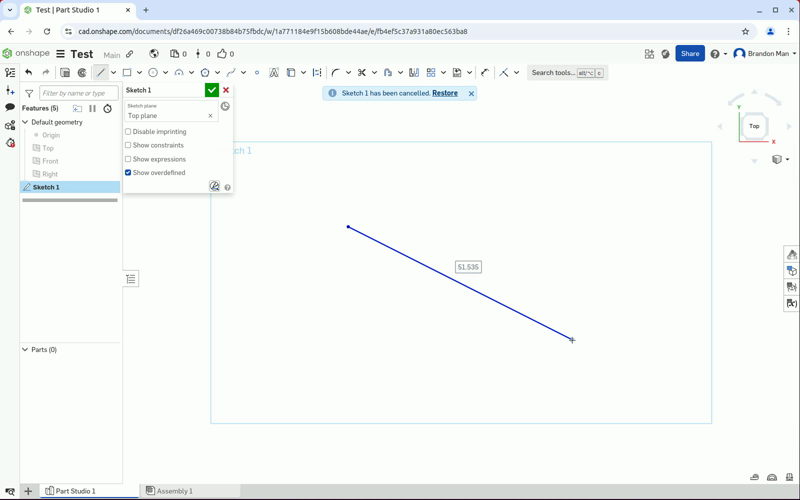
mouse_move(572, 226)
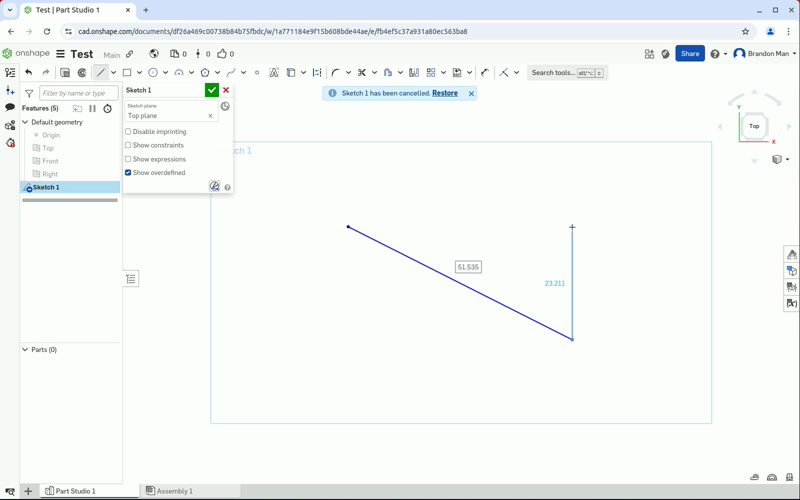
click(572, 226)
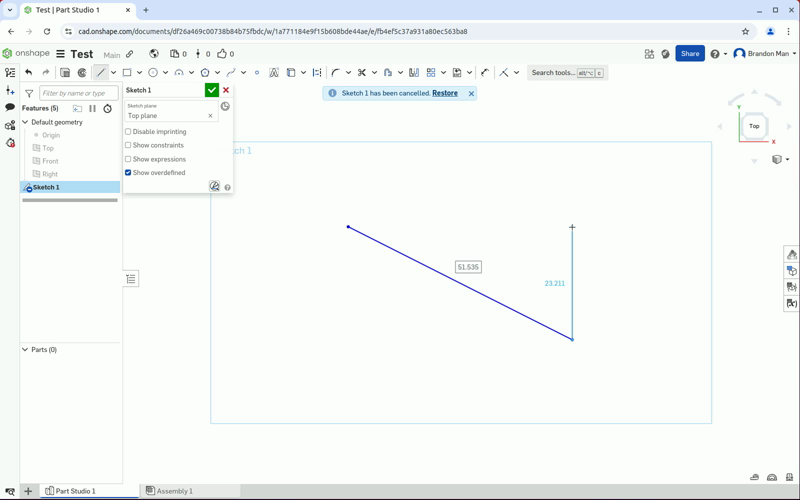
key_up(shift)
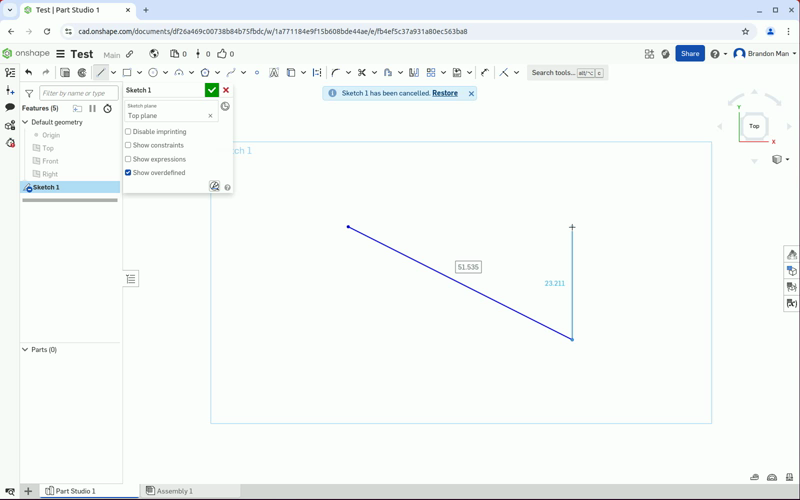
key_down(shift)
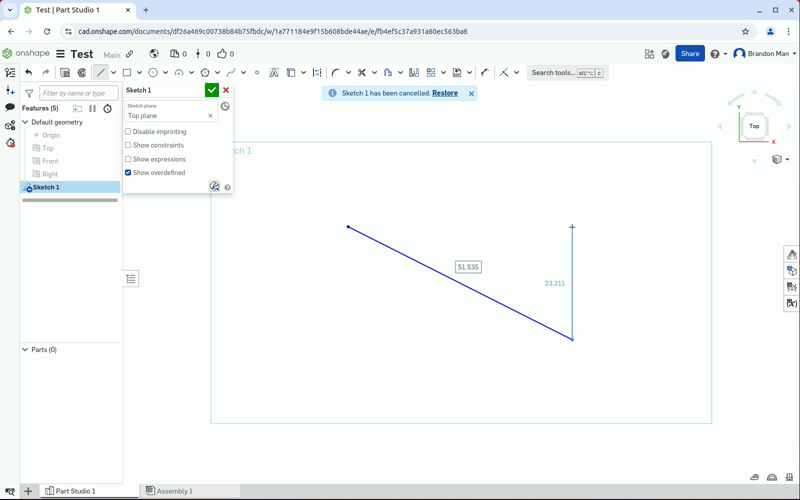
mouse_move(348, 226)
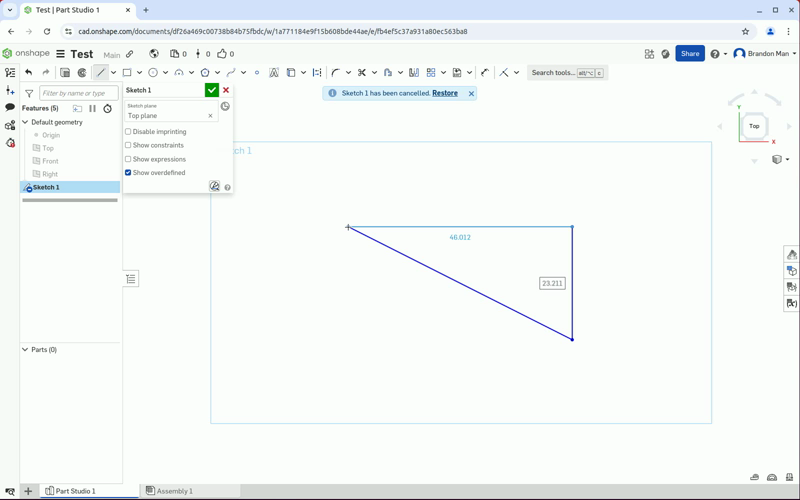
key_up(shift)
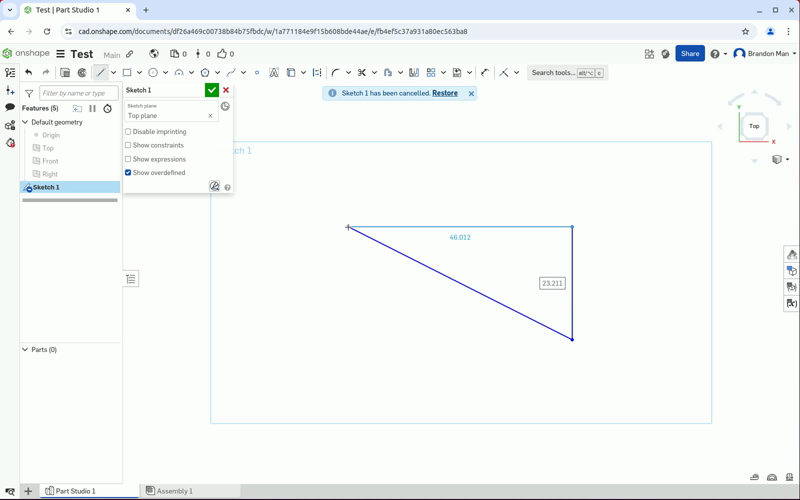
click(348, 226)
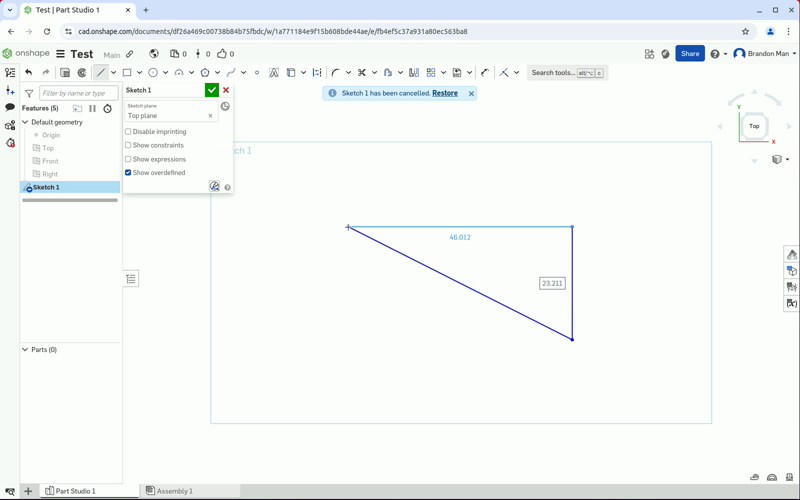
key(esc)
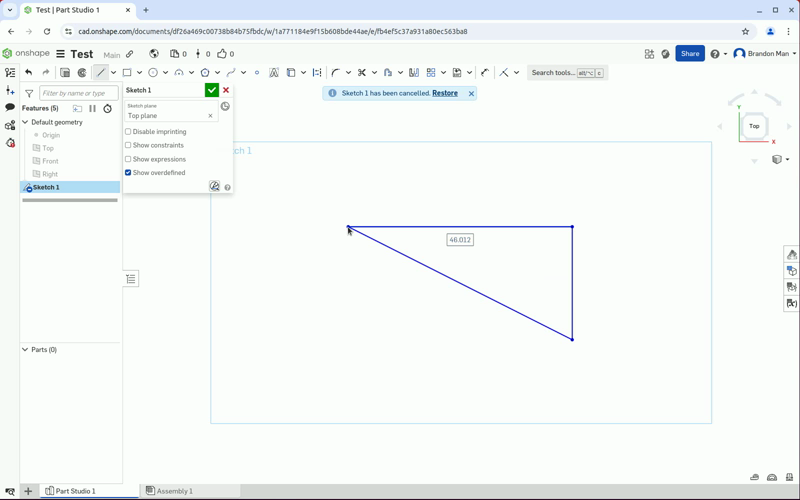
mouse_move(560, 313)
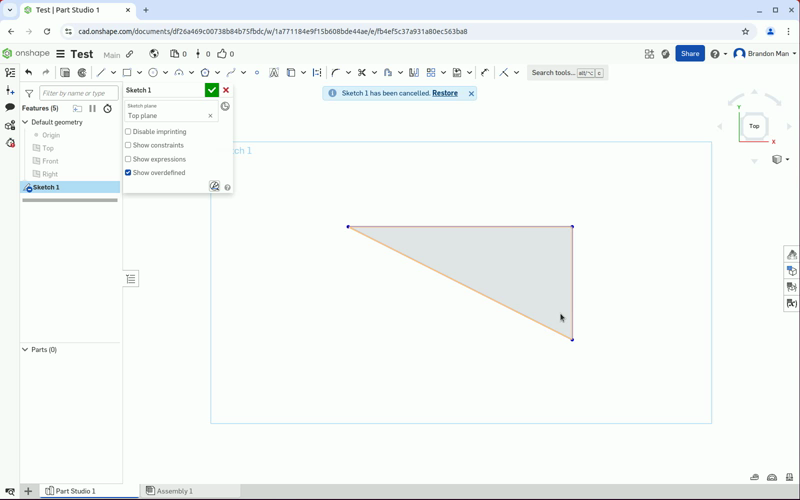
click(560, 313)
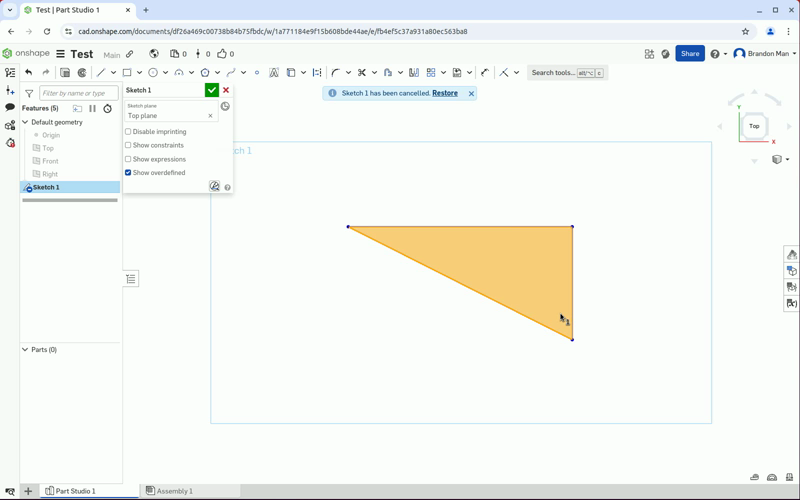
mouse_move(73, 352)
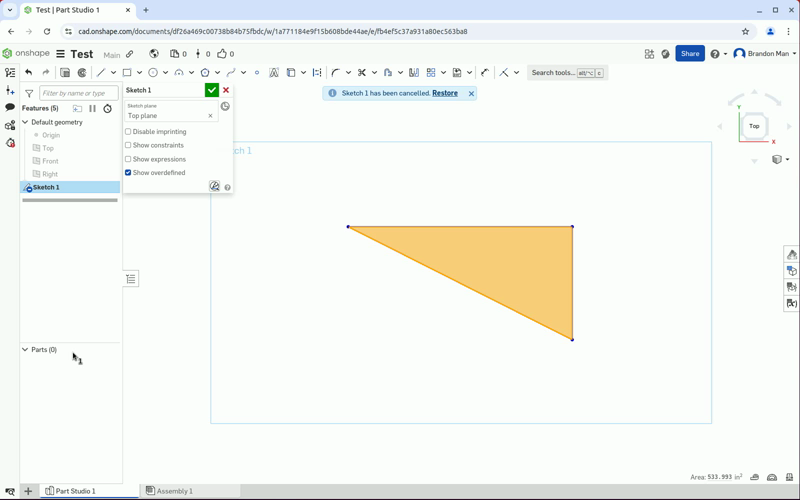
key(shift+y)
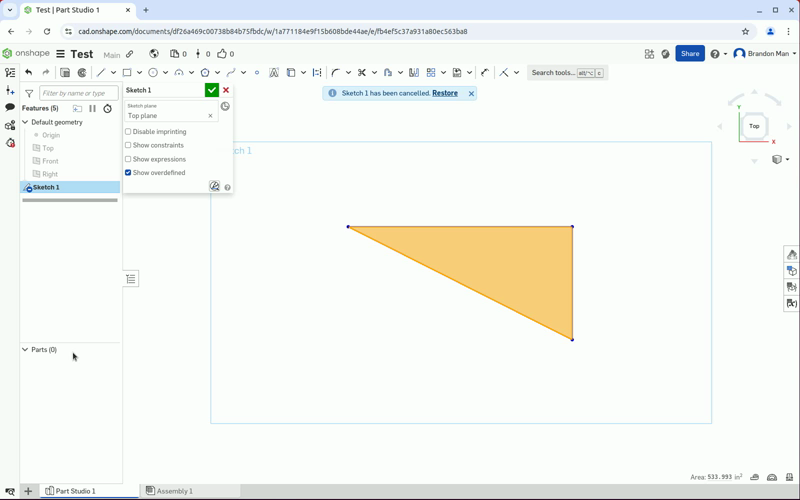
key(shift+e)
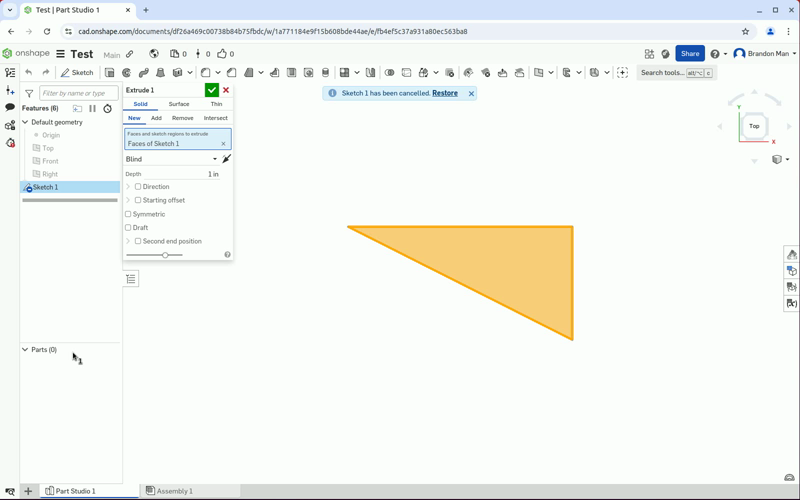
mouse_move(143, 106)
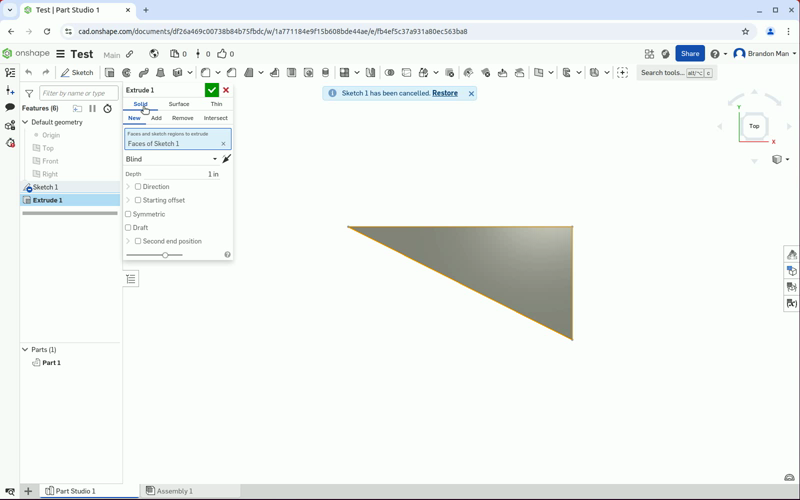
click(143, 106)
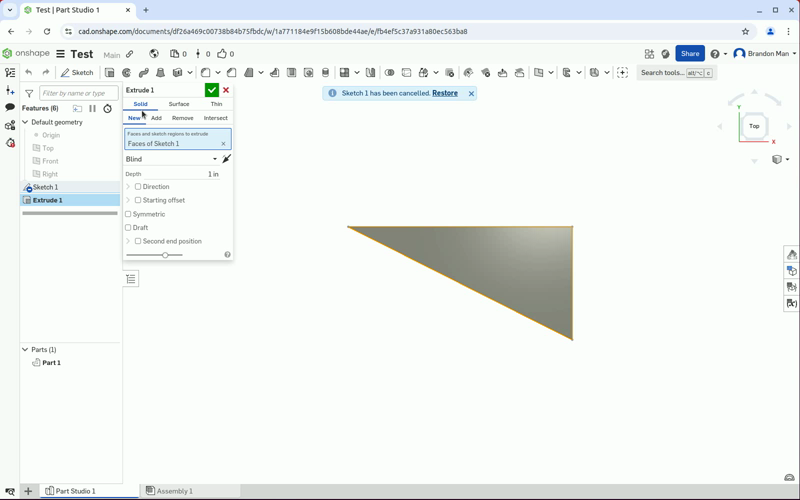
mouse_move(137, 120)
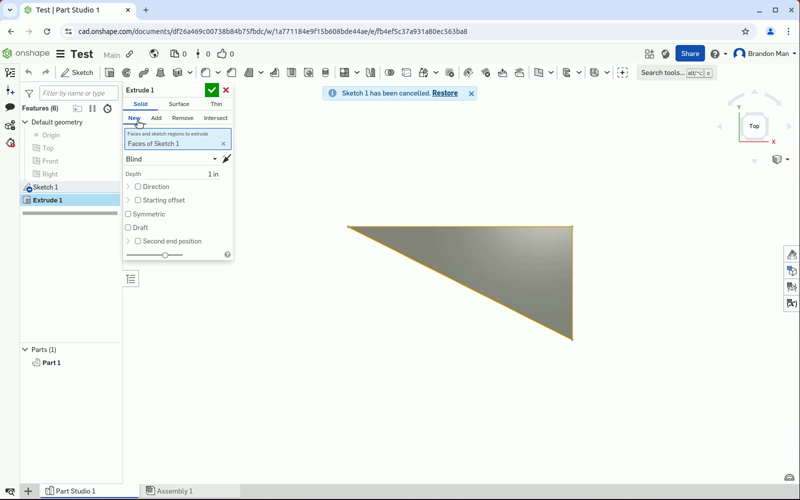
click(137, 120)
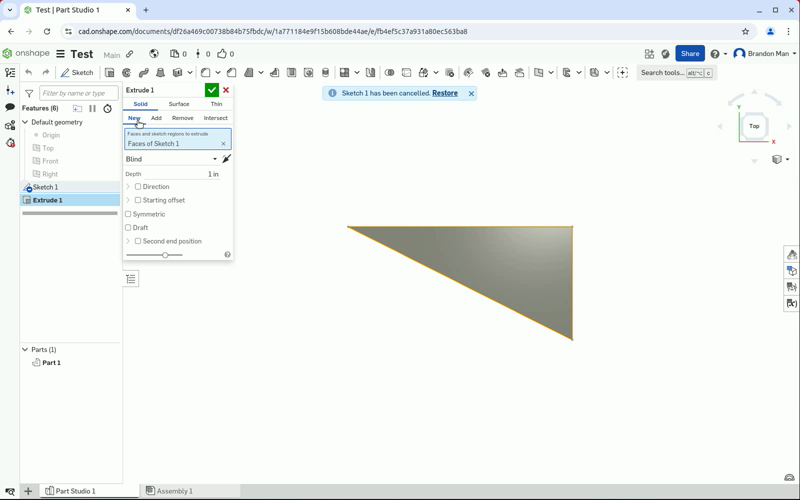
key(tab, 4)
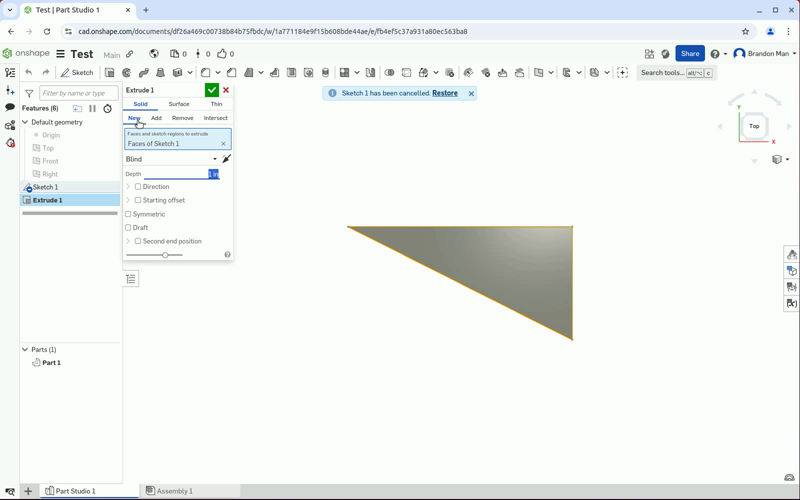
text(9.628)
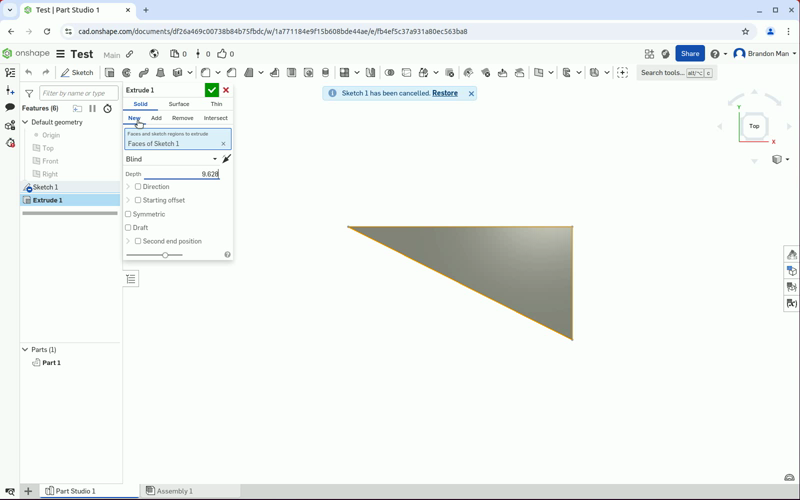
key(enter)
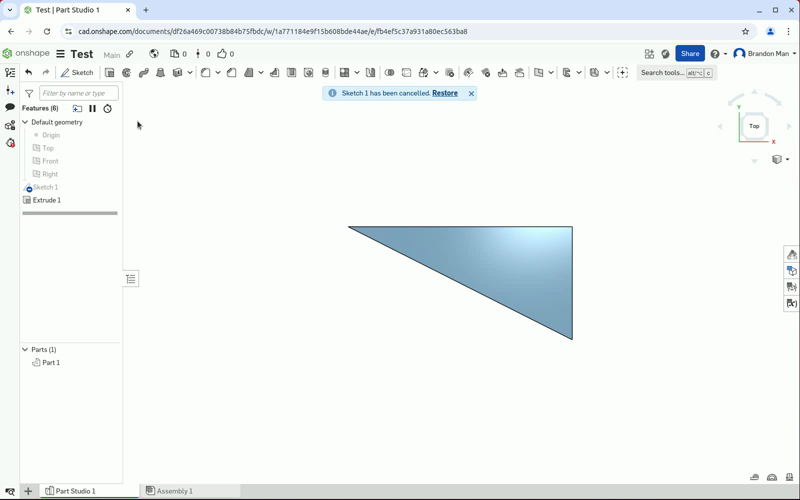
key(shift+h)
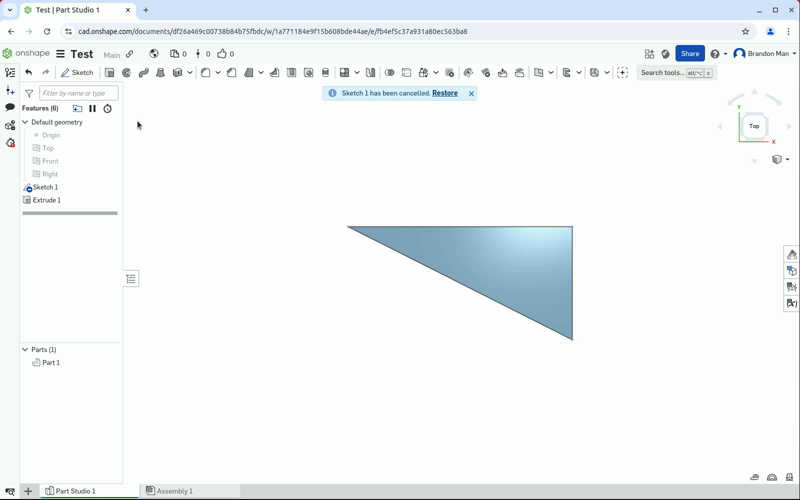
key(shift+h)
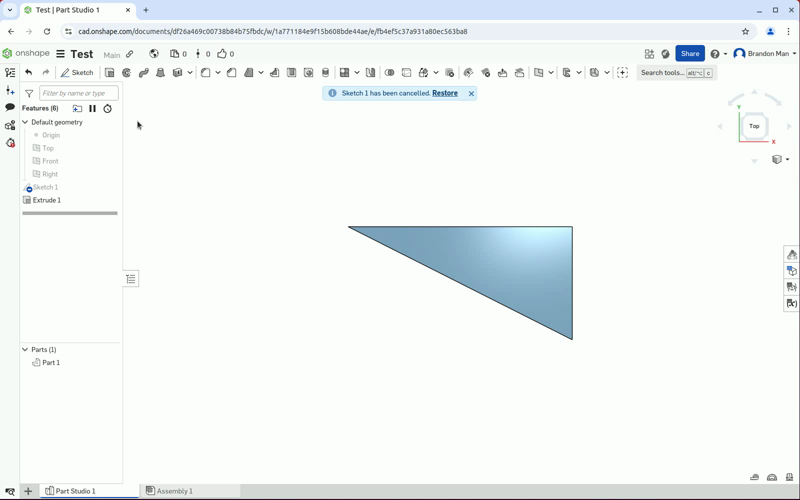
mouse_move(73, 189)
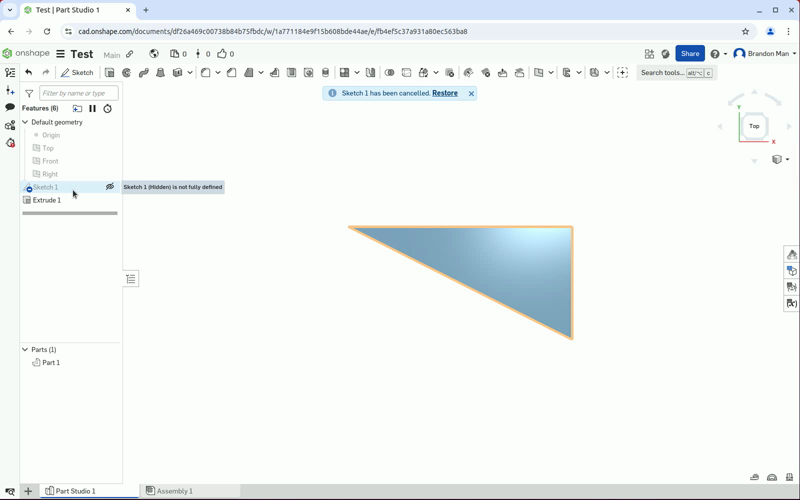
click(73, 189)
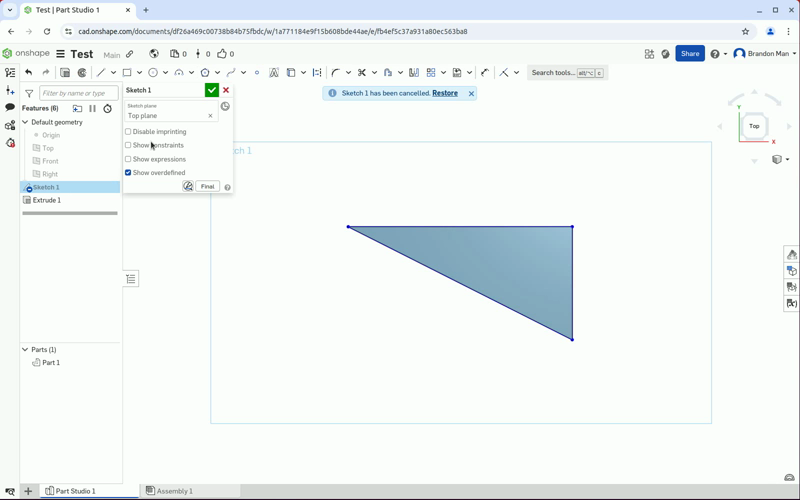
mouse_move(229, 92)
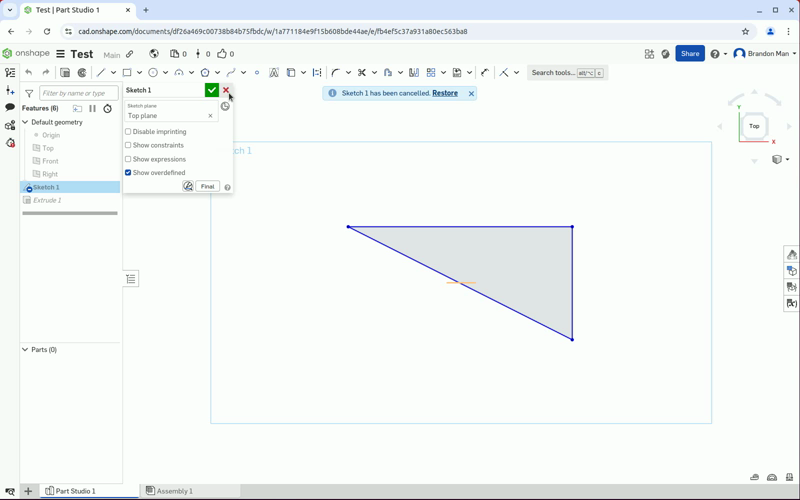
click(229, 92)
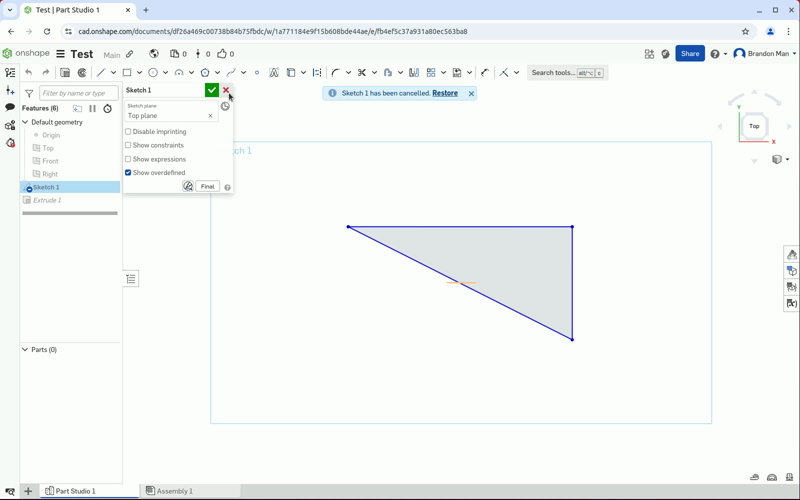
key(shift+s)
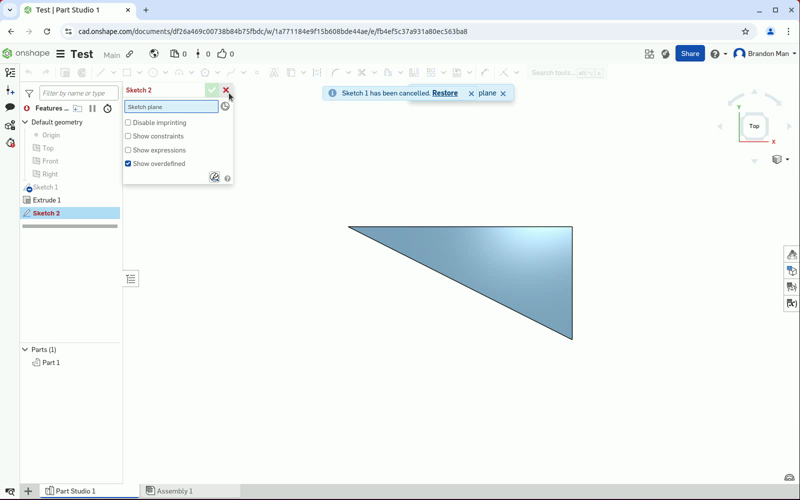
mouse_move(73, 150)
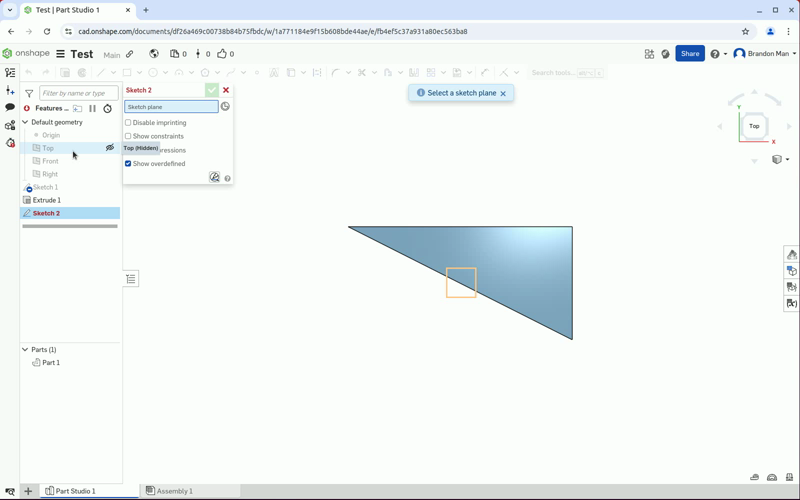
click(73, 150)
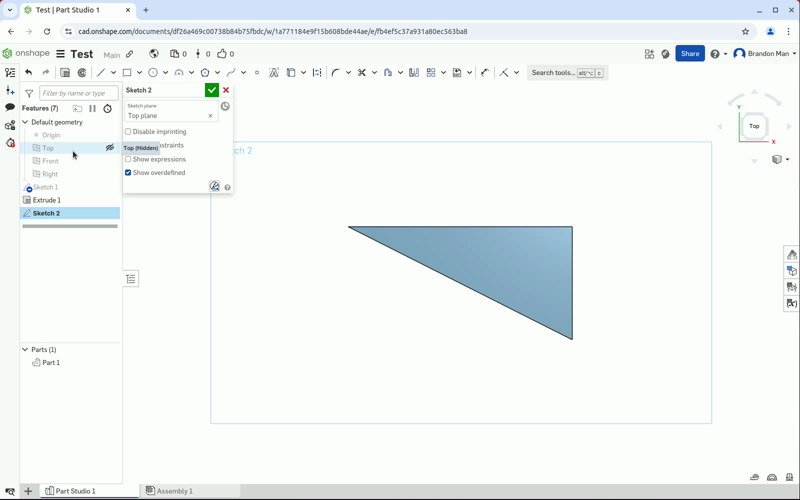
mouse_move(73, 352)
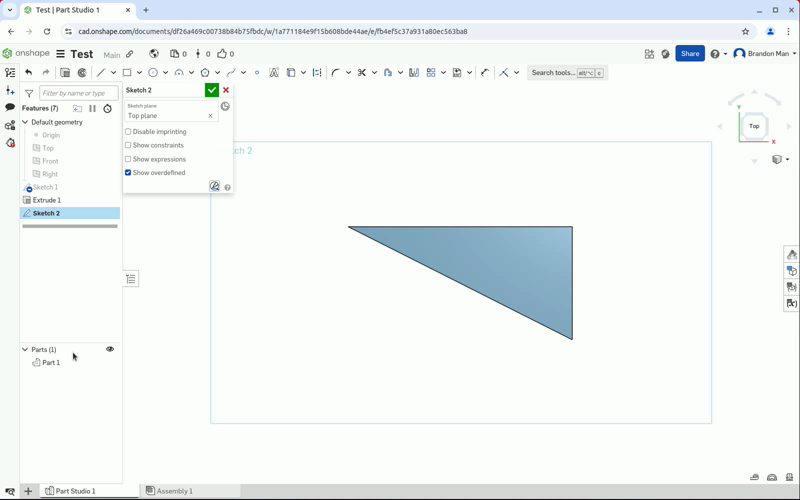
key(y)
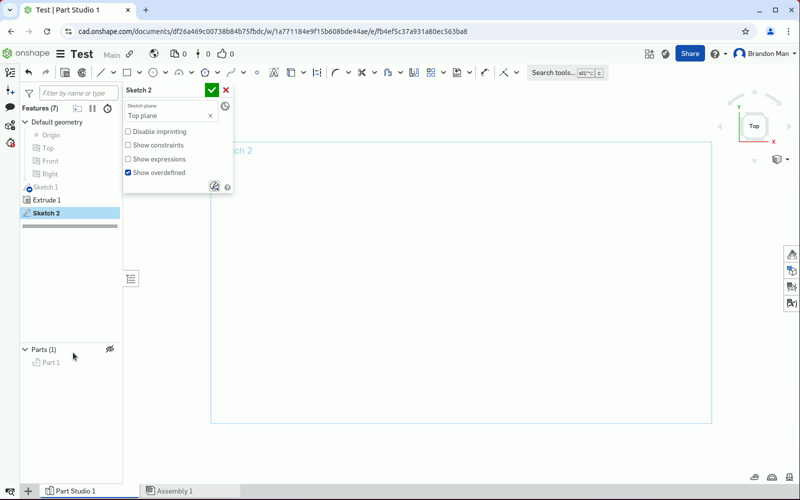
key(l)
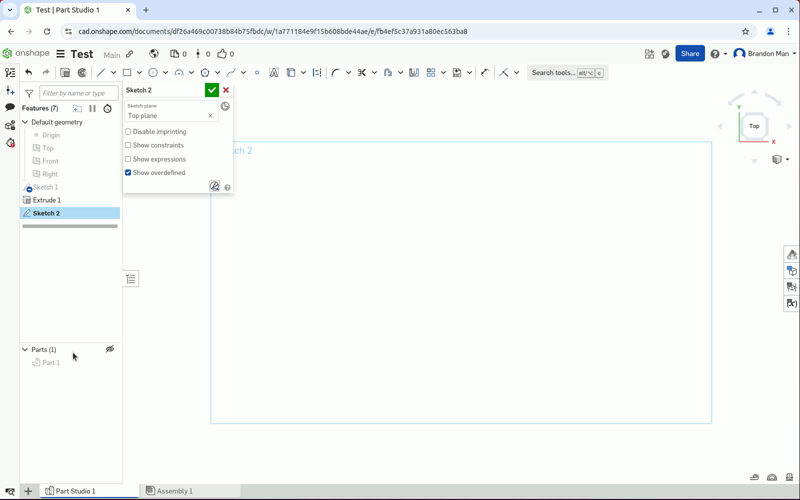
key_down(shift)
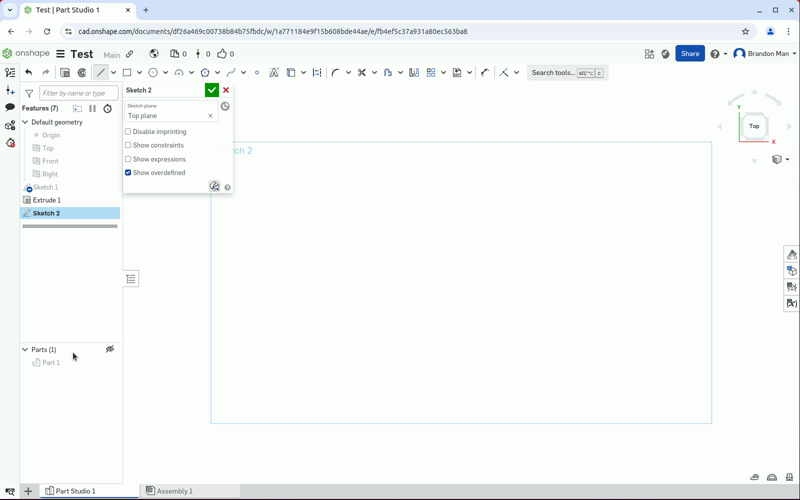
mouse_move(348, 245)
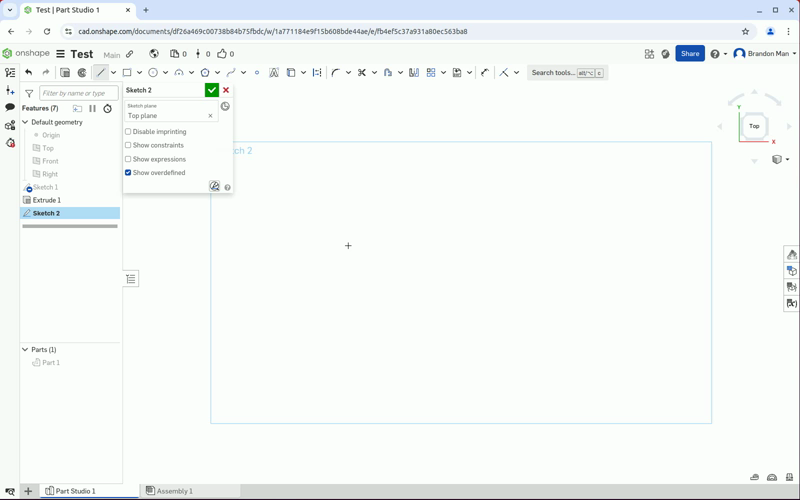
click(348, 245)
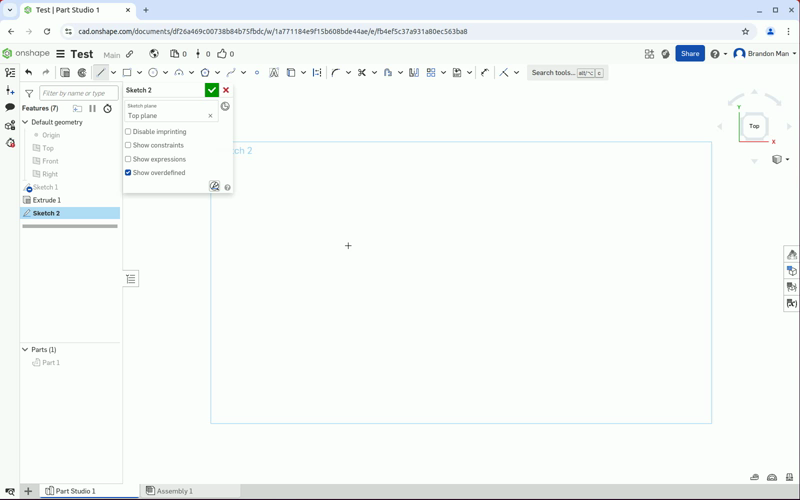
key_up(shift)
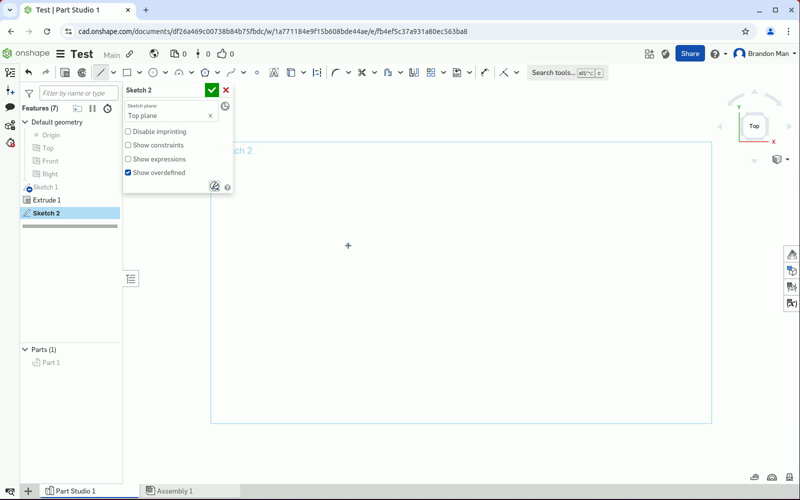
key_down(shift)
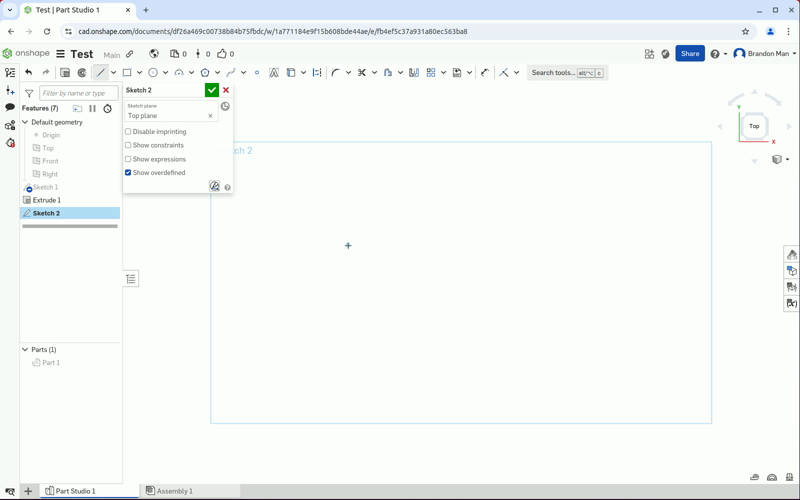
mouse_move(572, 339)
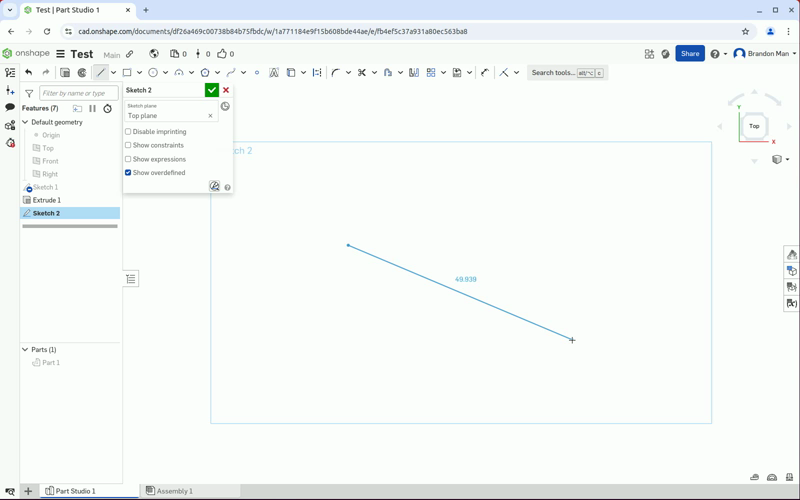
click(572, 339)
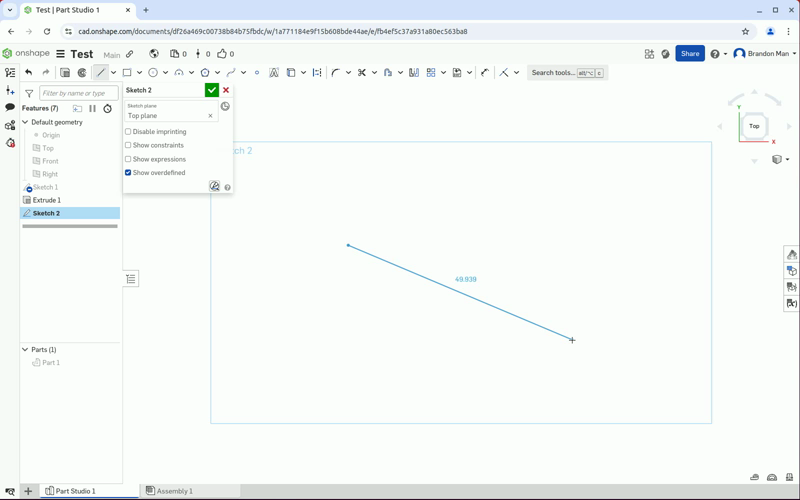
key_up(shift)
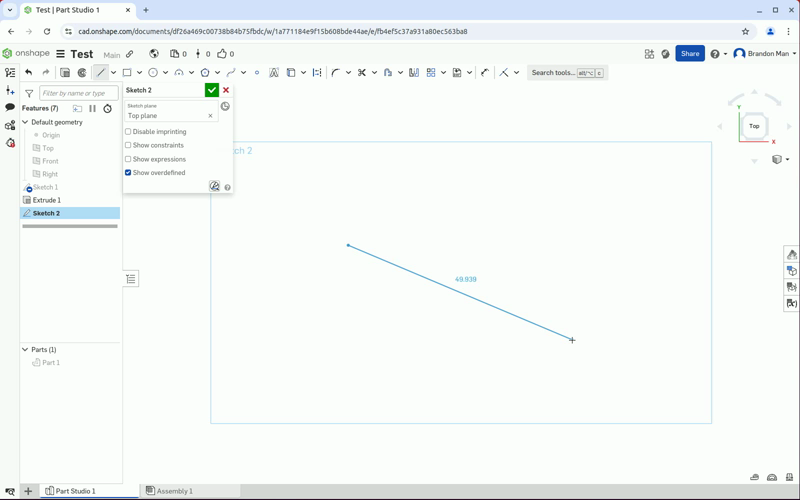
key_down(shift)
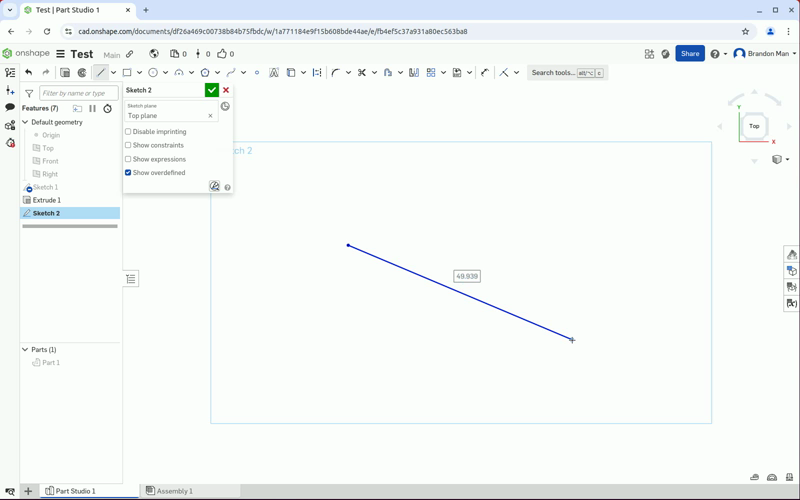
mouse_move(348, 226)
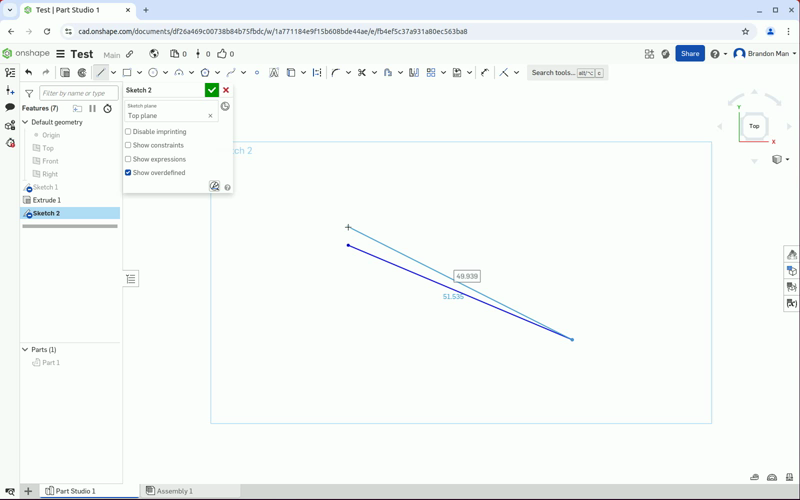
click(348, 226)
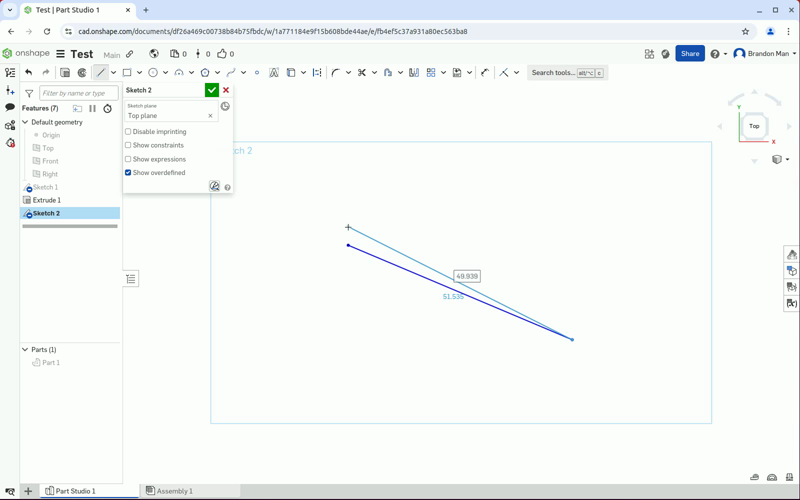
key_up(shift)
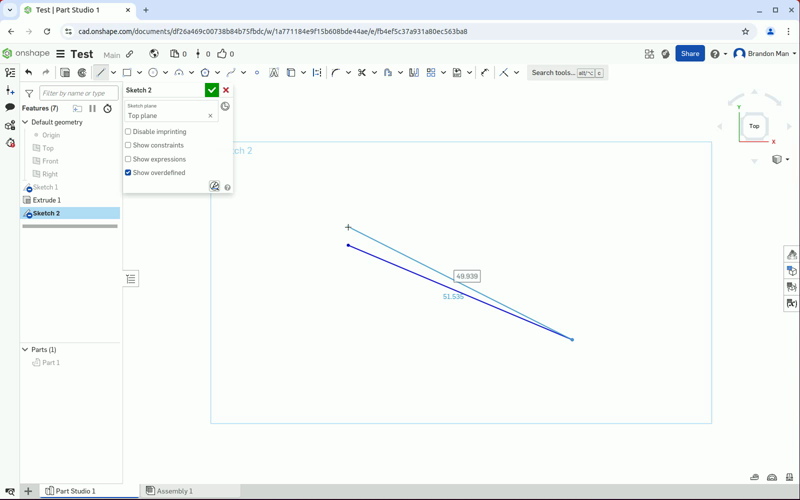
mouse_move(378, 226)
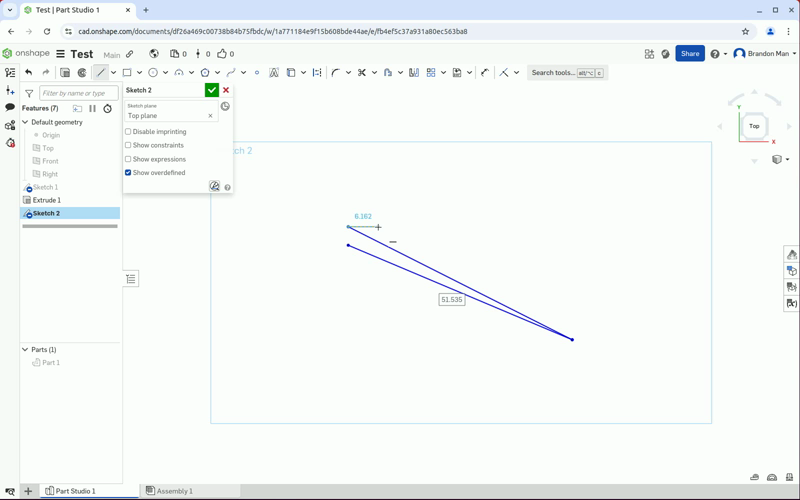
key_down(shift)
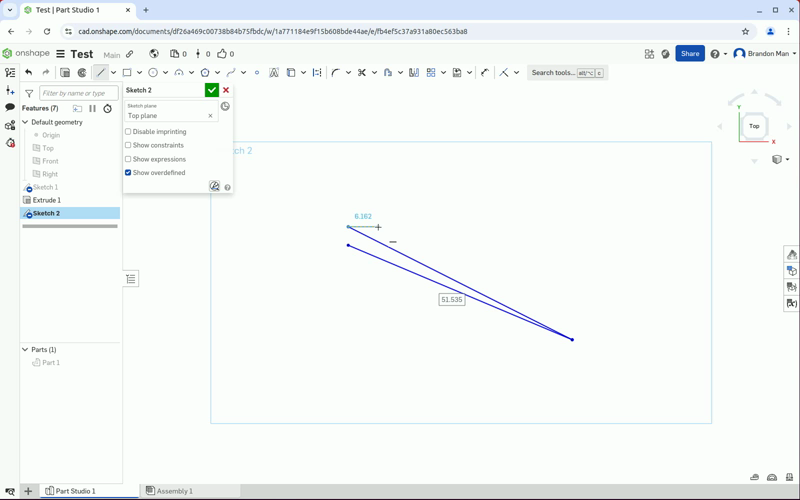
mouse_move(348, 245)
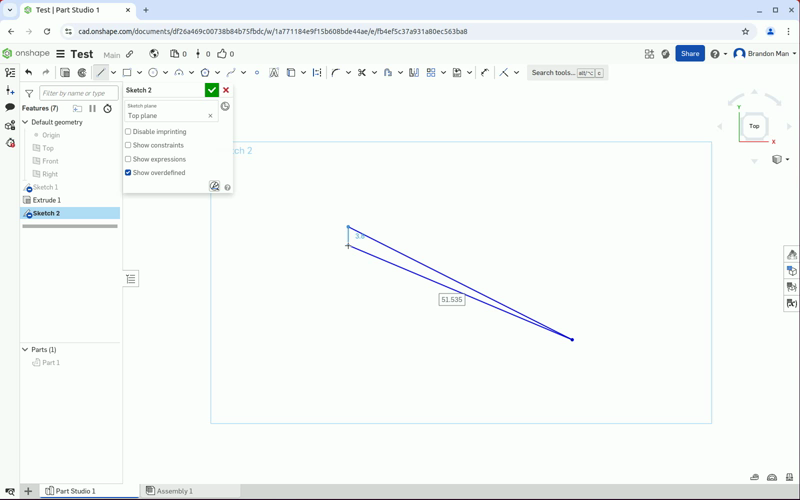
key_up(shift)
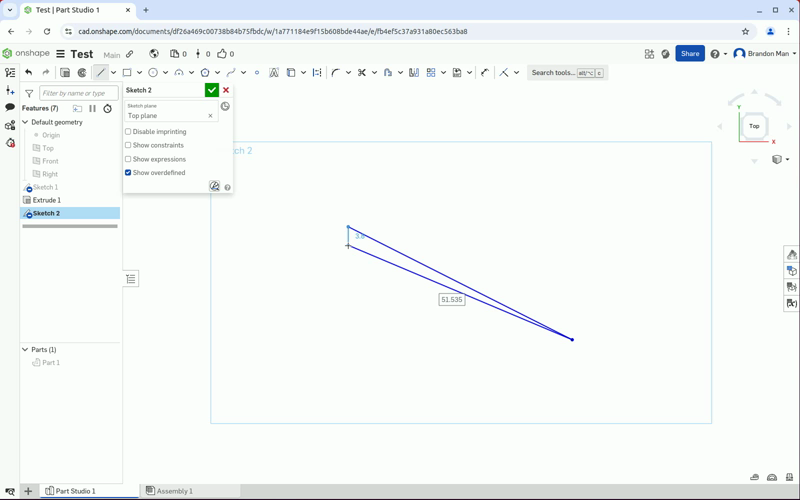
click(348, 245)
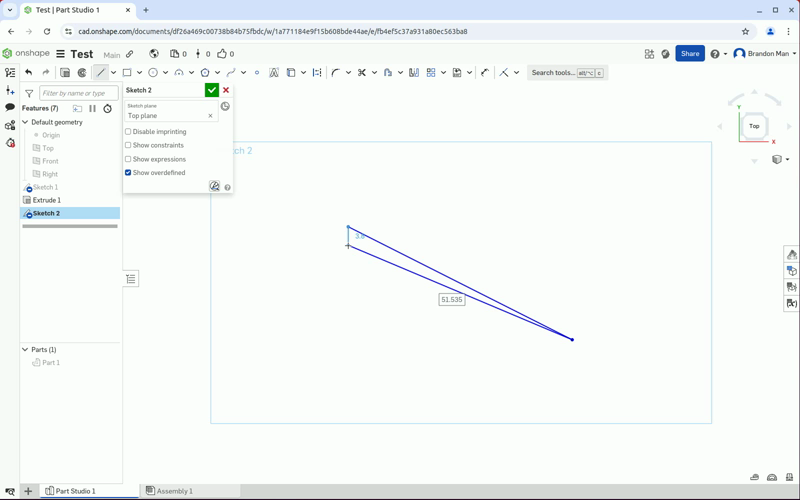
key(esc)
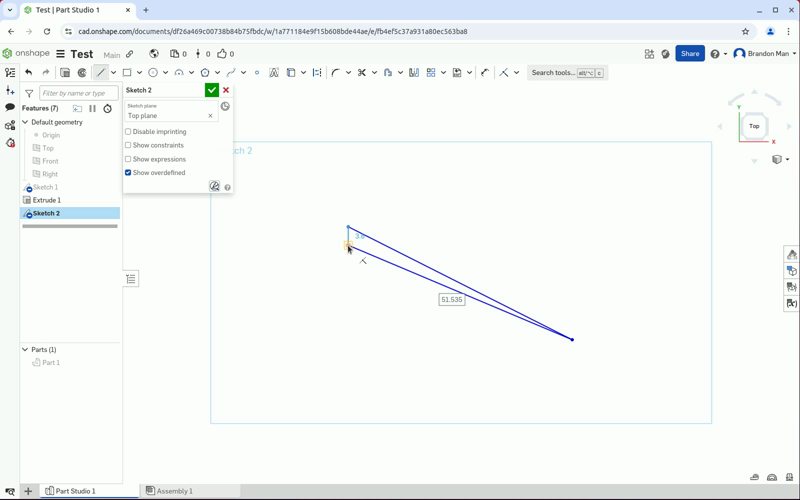
mouse_move(361, 243)
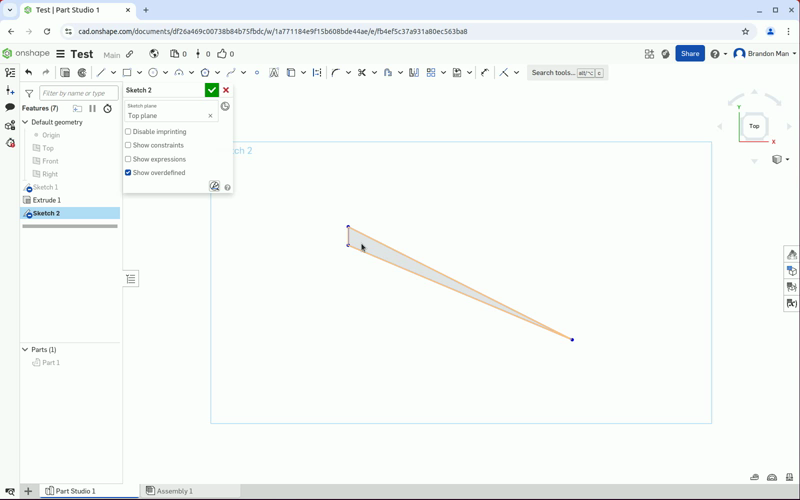
click(361, 243)
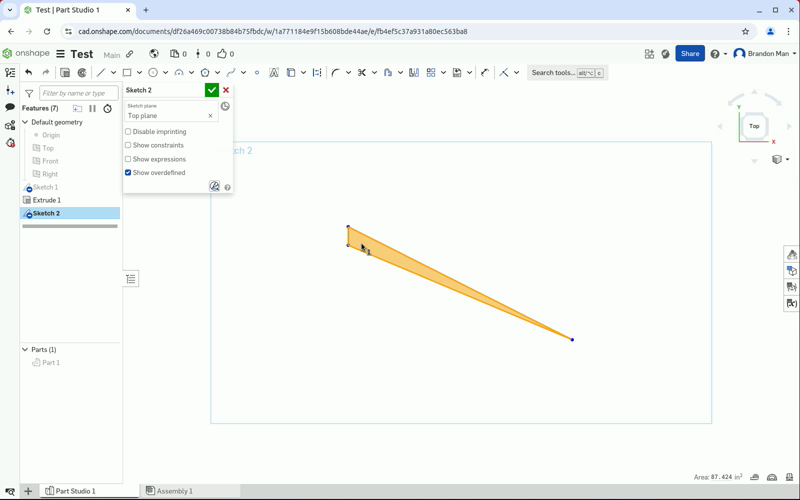
mouse_move(73, 352)
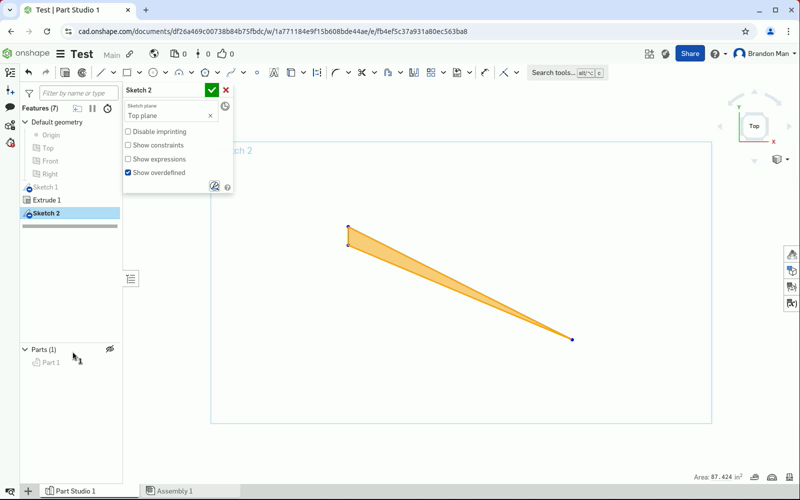
key(shift+y)
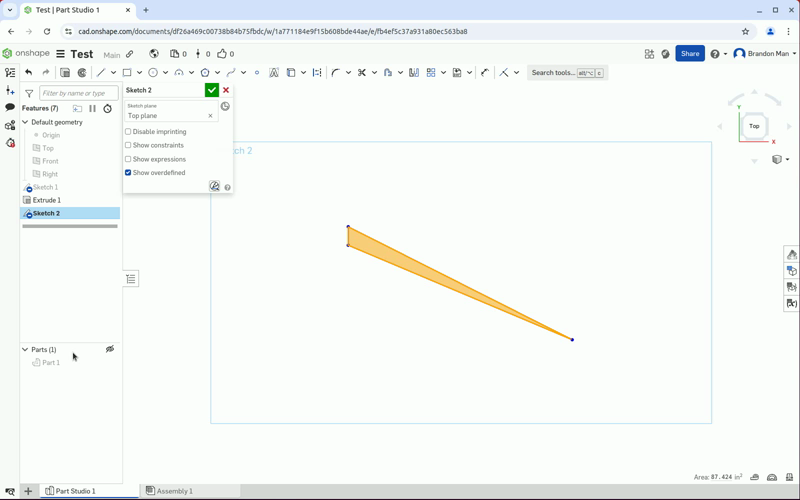
key(shift+e)
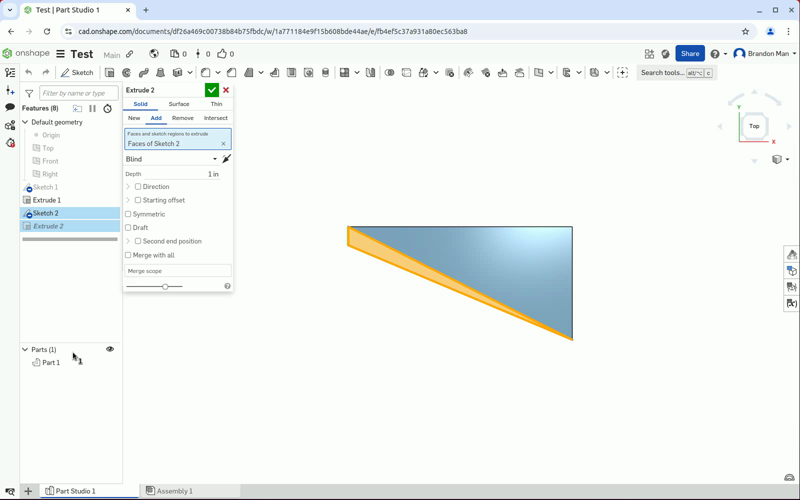
mouse_move(143, 106)
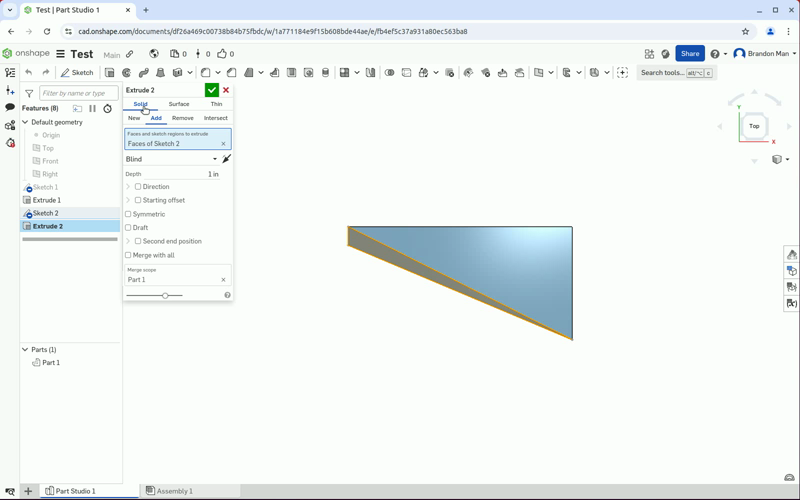
click(143, 106)
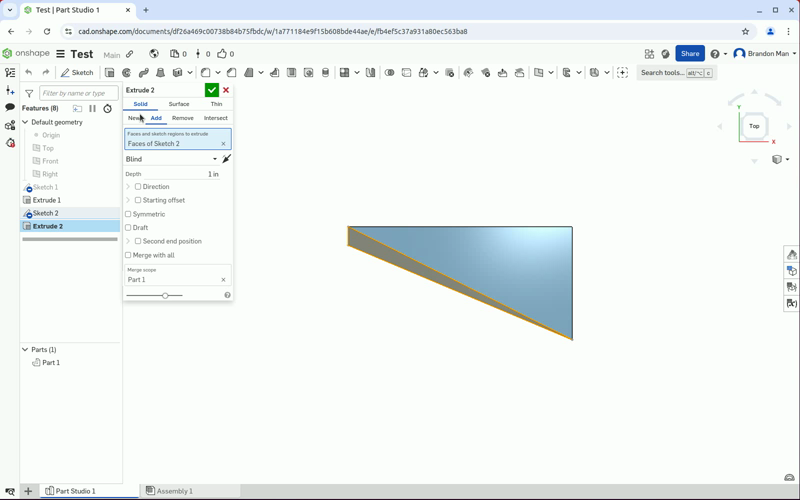
mouse_move(137, 120)
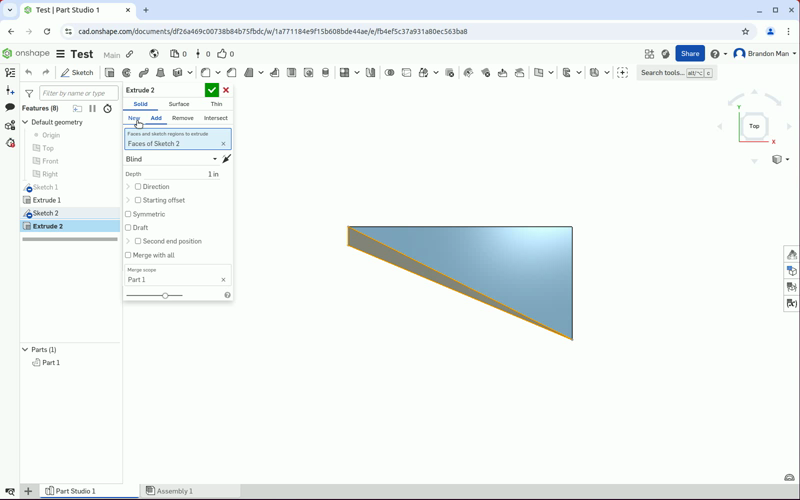
click(137, 120)
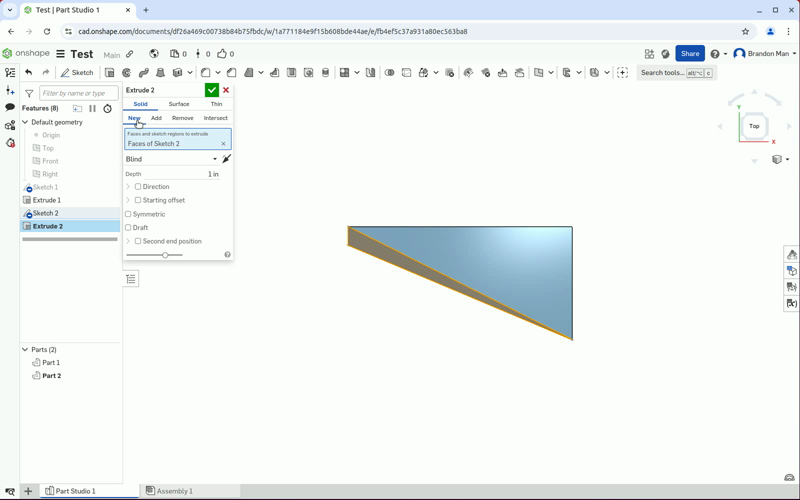
key(tab, 4)
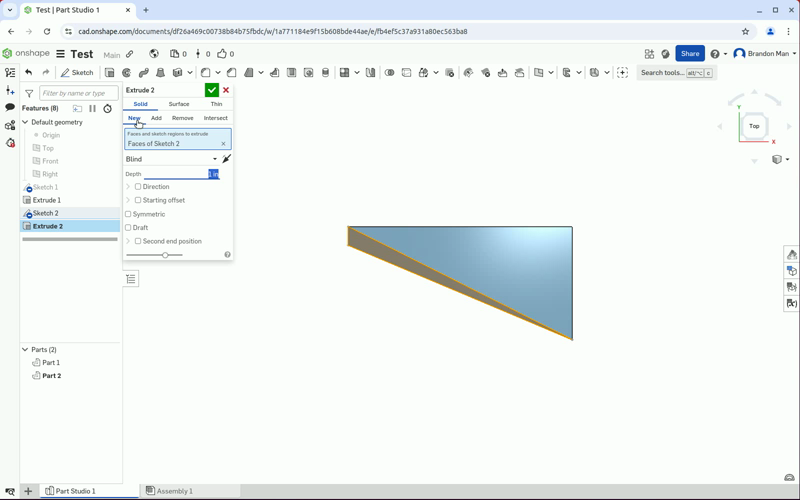
text(9.628)
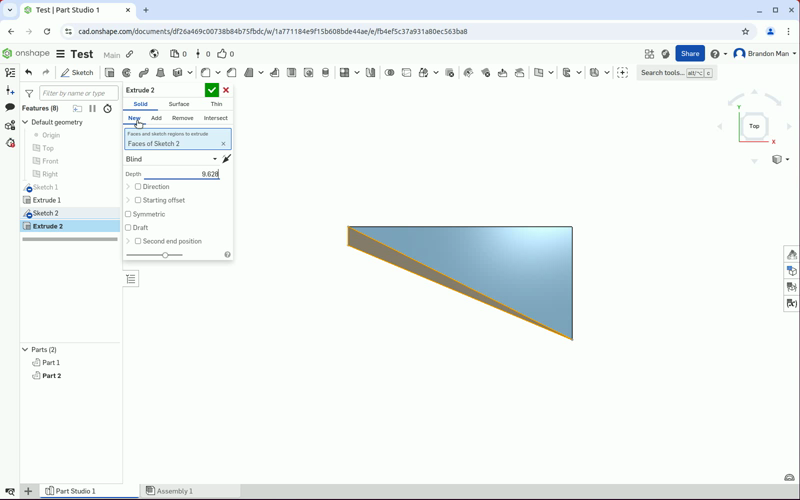
key(enter)
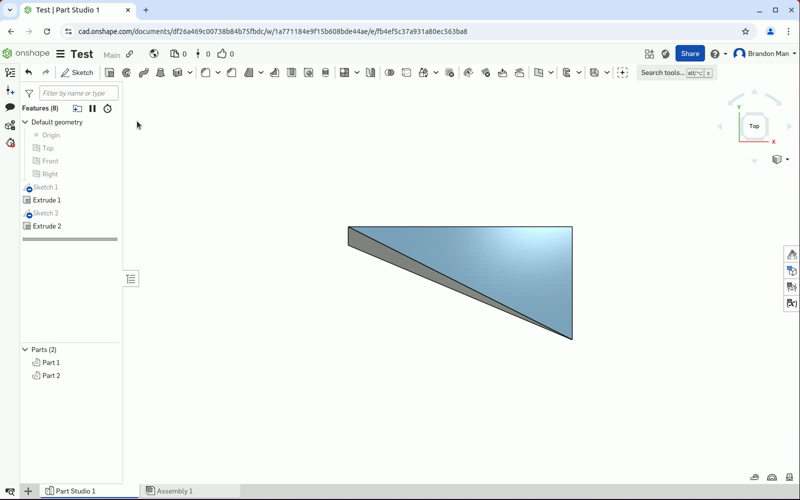
key(shift+h)
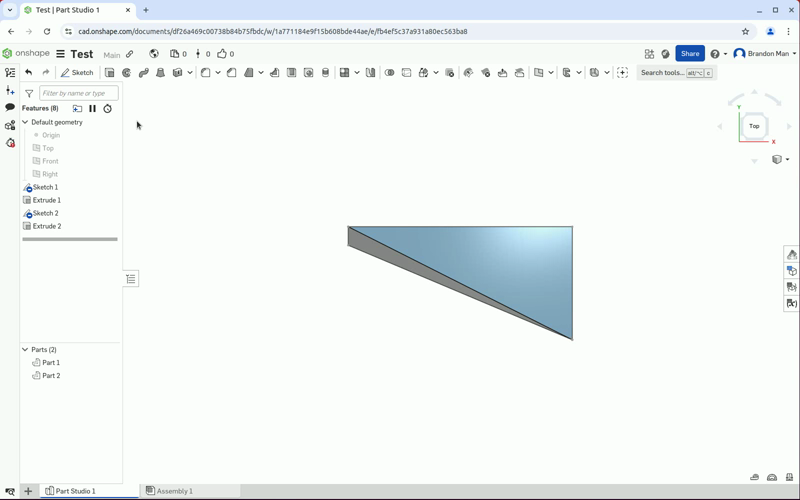
key(shift+h)
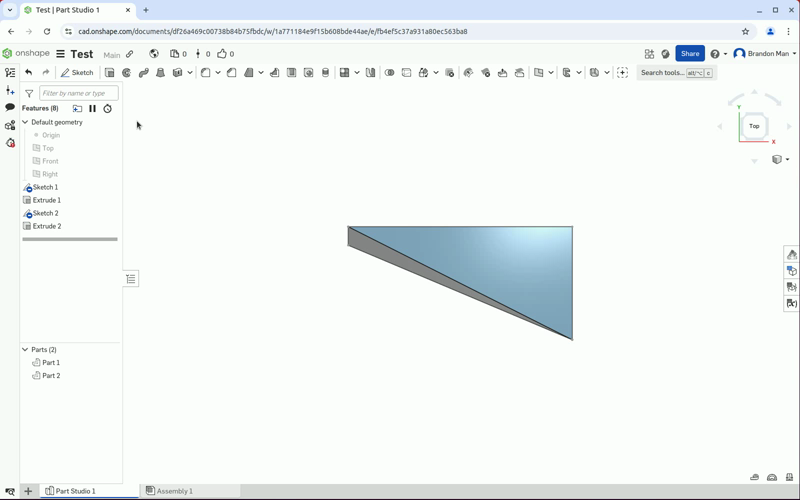
key(shift+7)
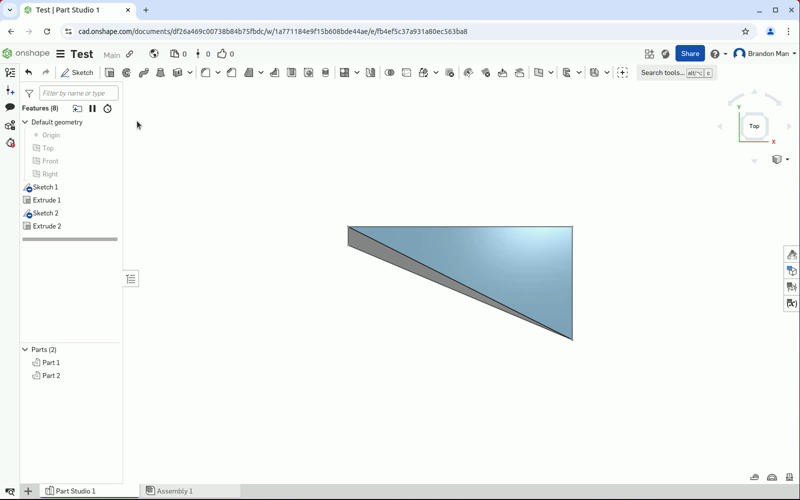
key(up, 3)
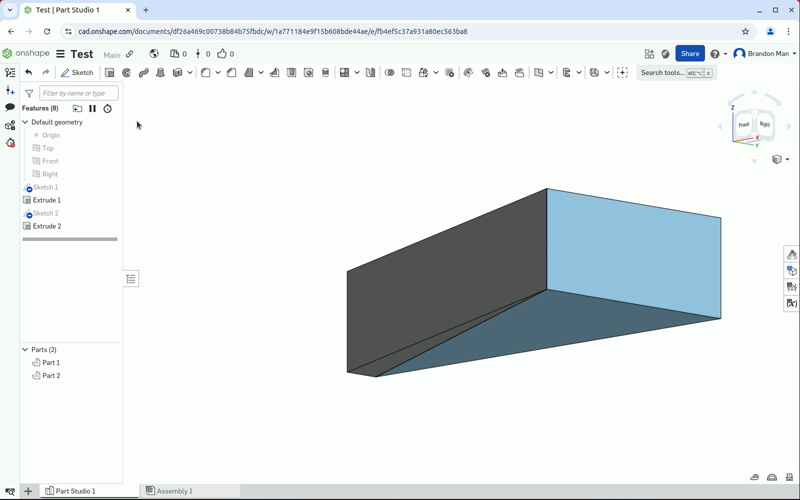
key(left, 3)
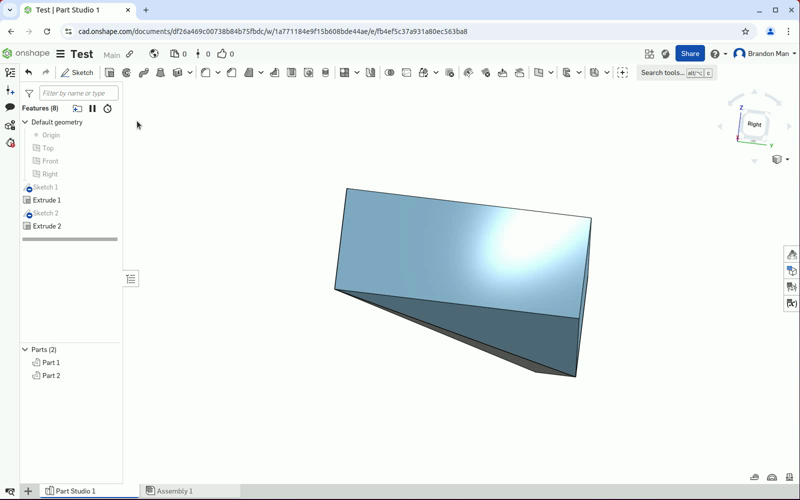
key(right, 3)
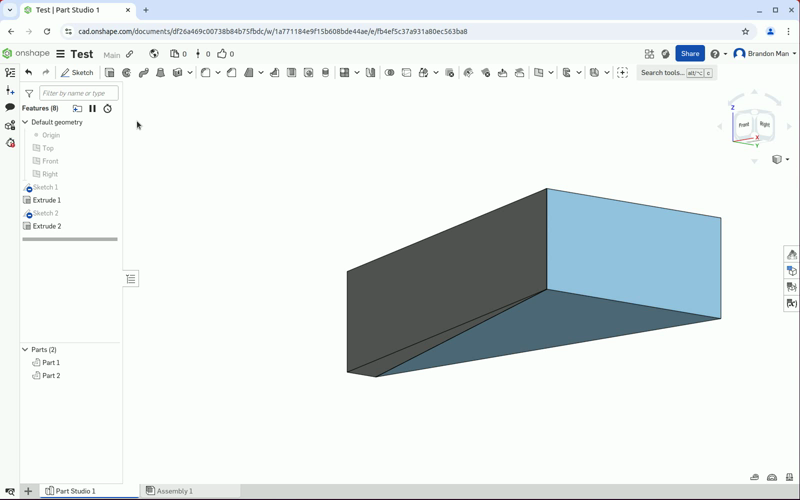
key(down, 3)
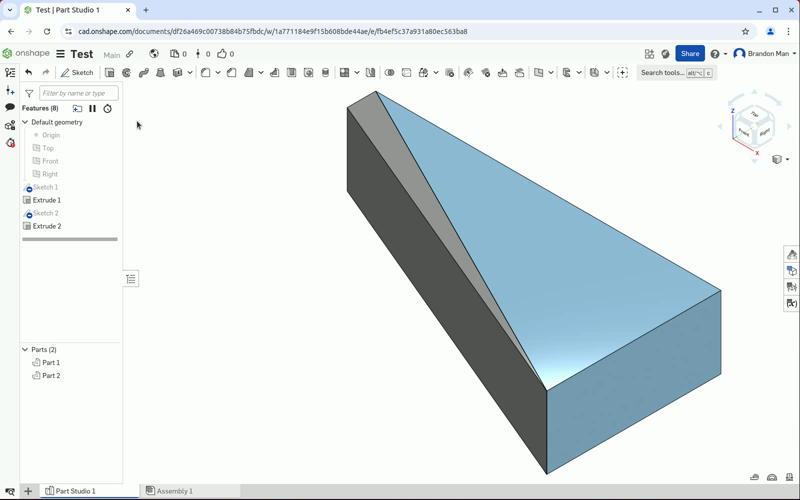
mouse_move(73, 189)
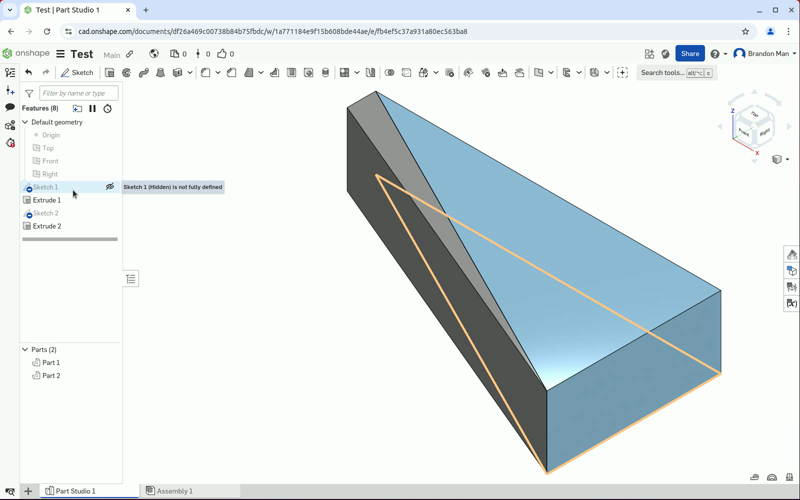
click(73, 189)